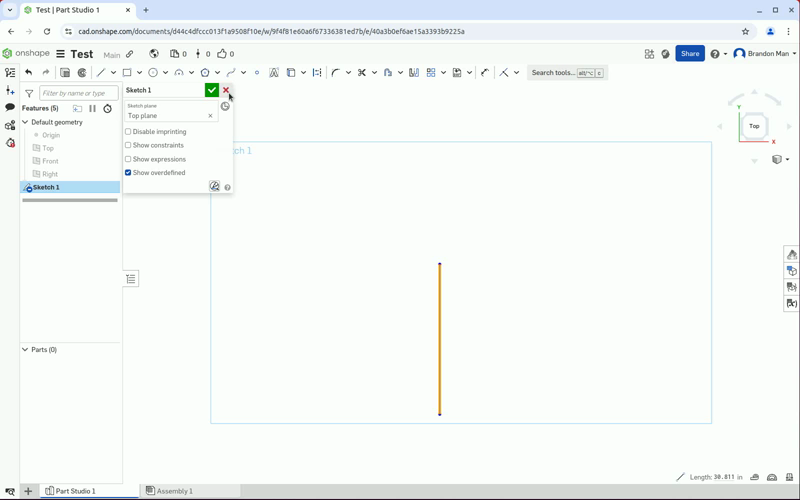
key(shift+h)
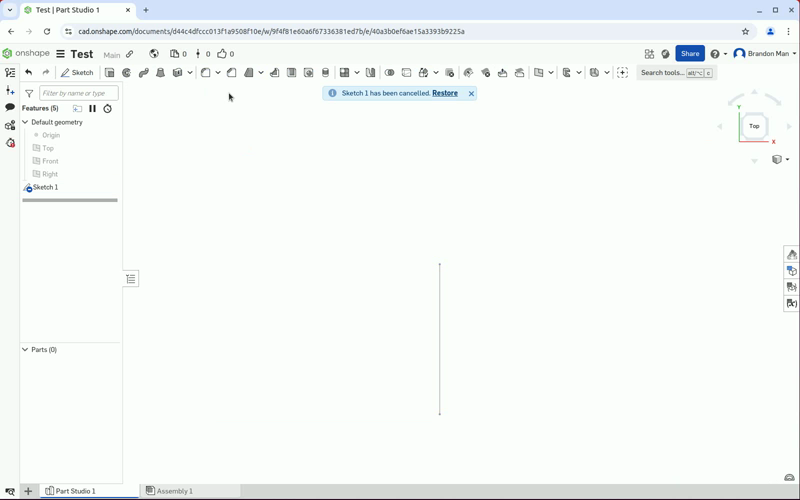
key(shift+s)
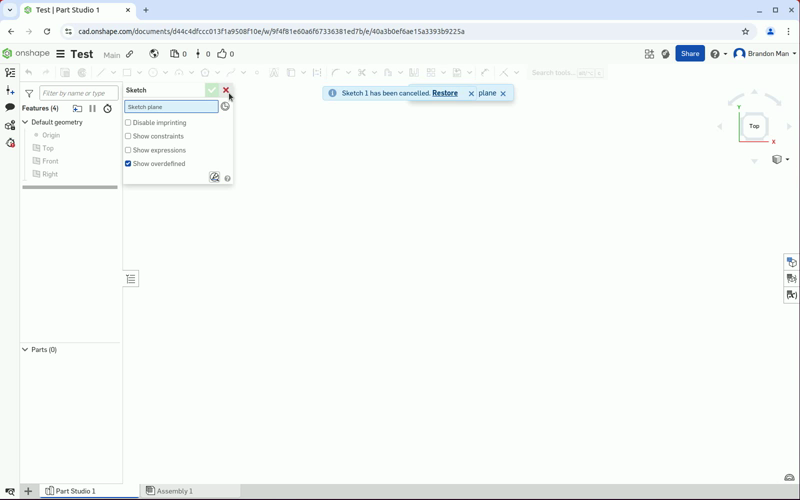
mouse_move(73, 150)
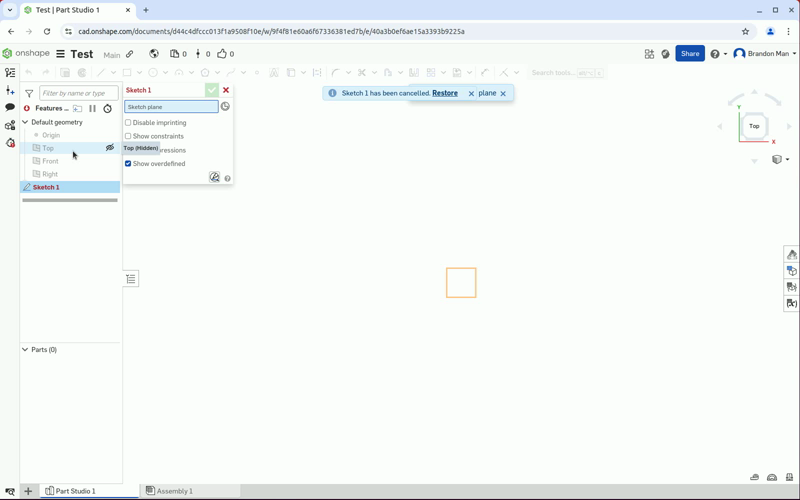
click(73, 150)
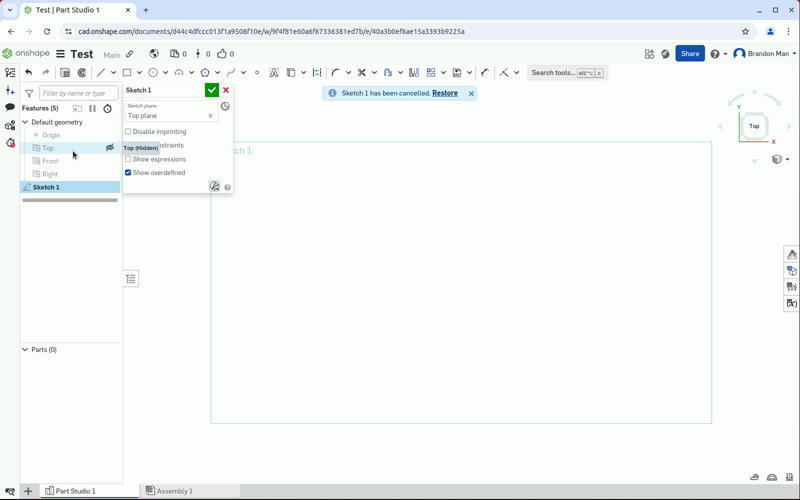
mouse_move(73, 352)
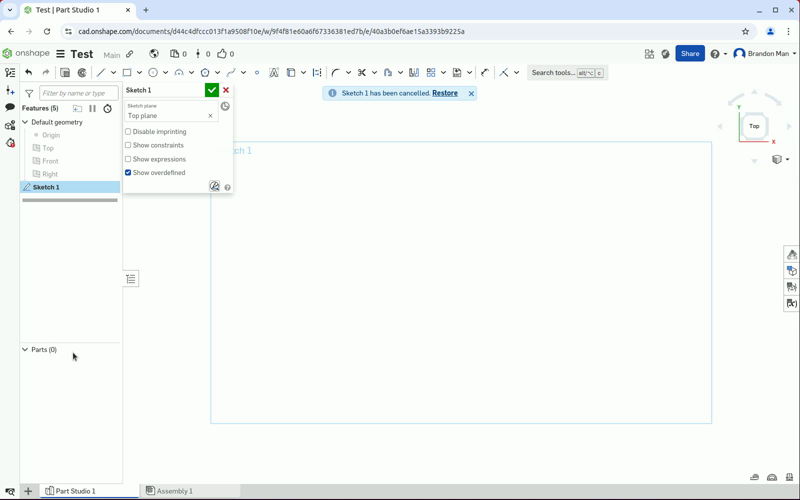
key(y)
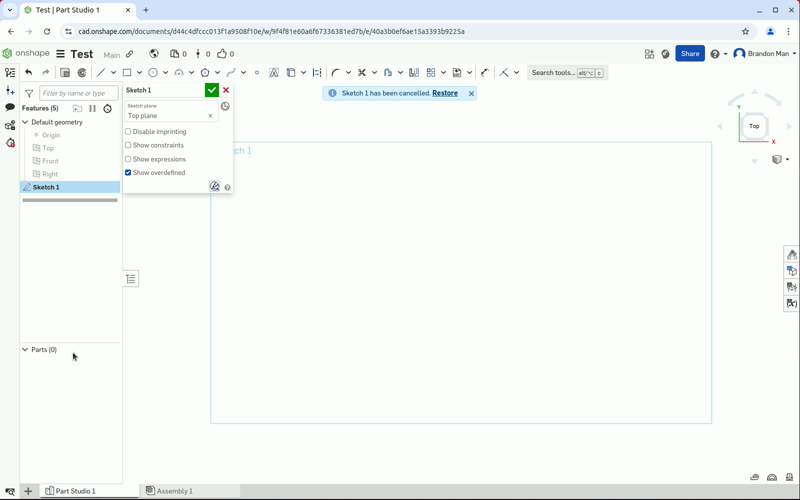
key(c)
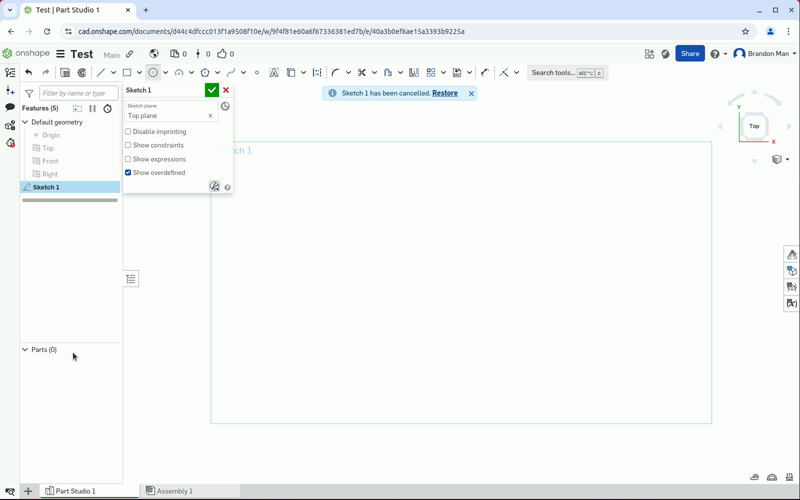
key_down(shift)
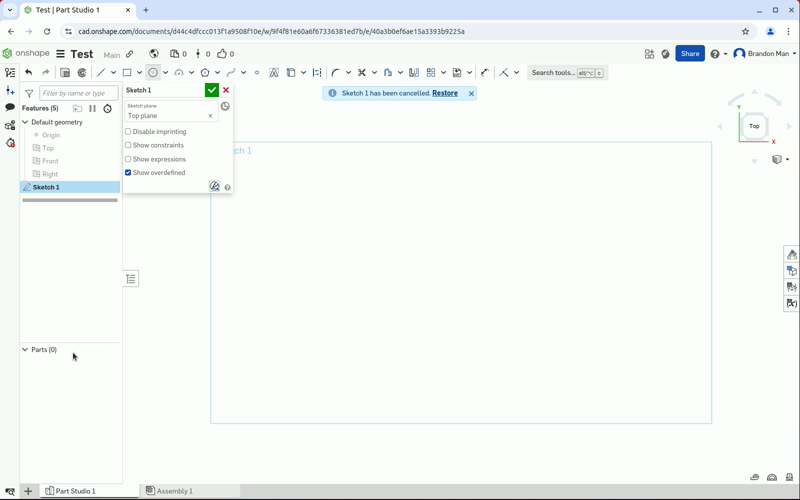
mouse_move(461, 282)
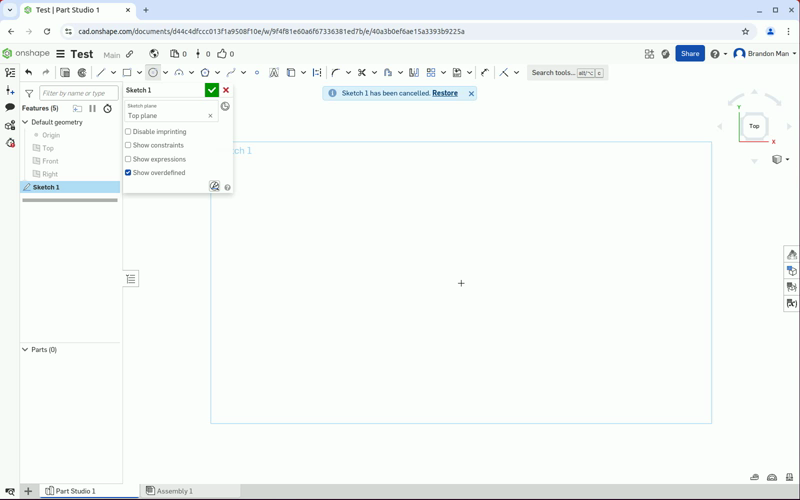
click(461, 282)
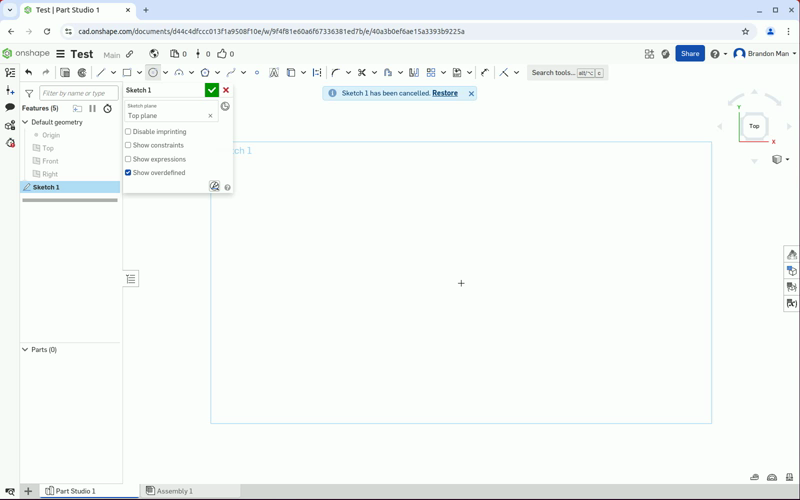
key_up(shift)
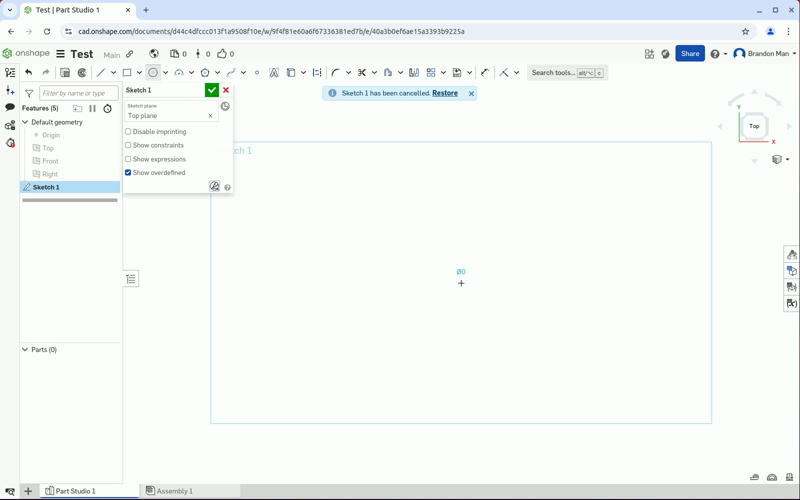
mouse_move(574, 282)
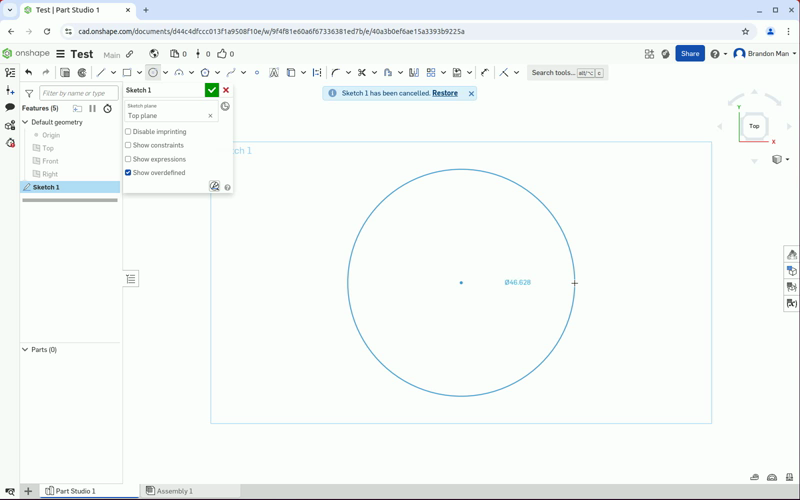
click(574, 282)
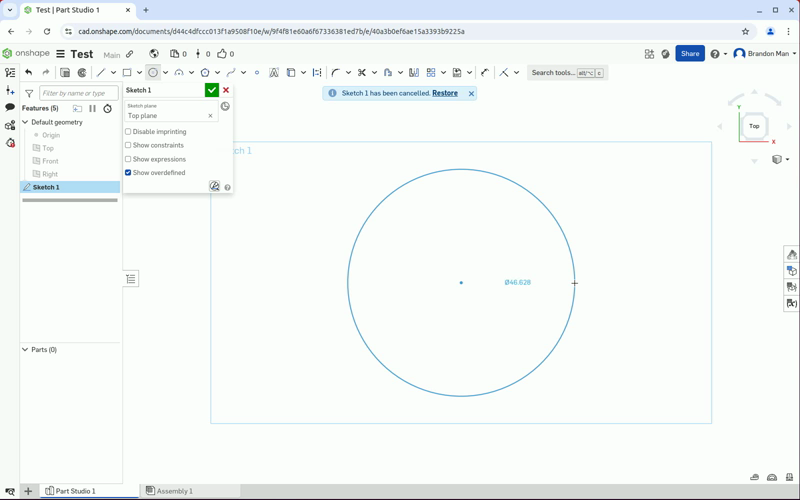
key(esc)
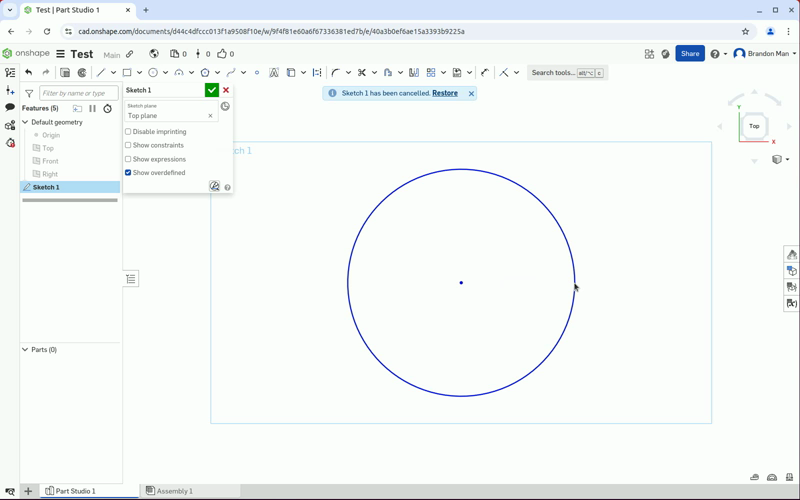
mouse_move(497, 345)
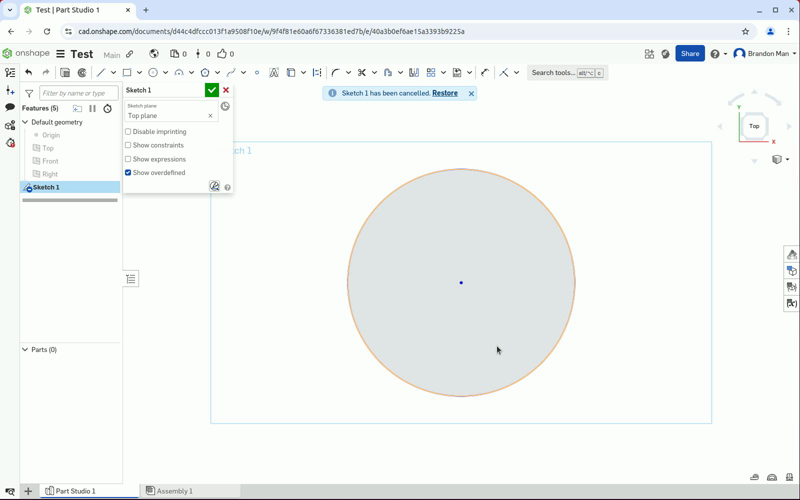
click(497, 345)
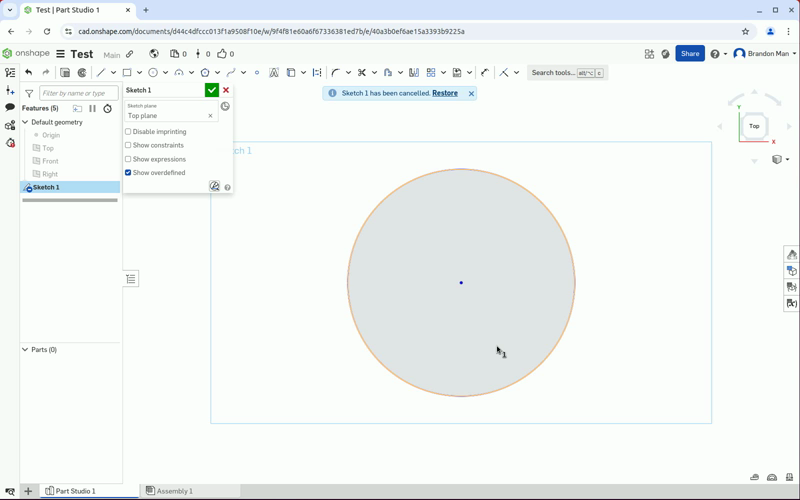
mouse_move(73, 352)
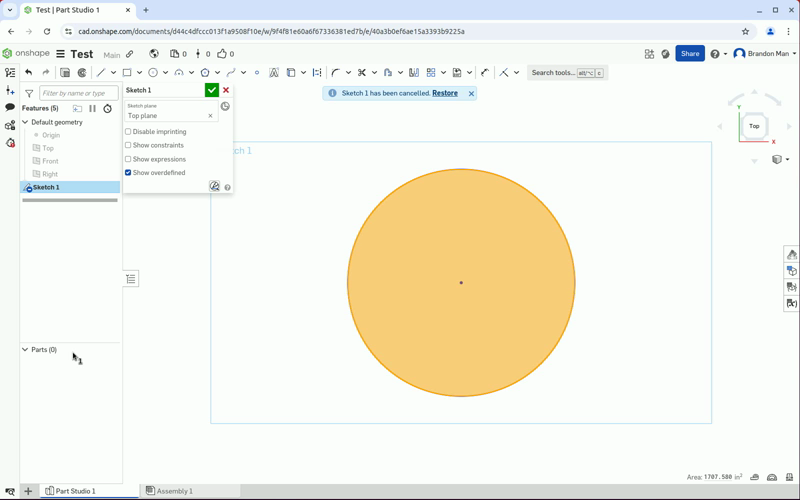
key(shift+y)
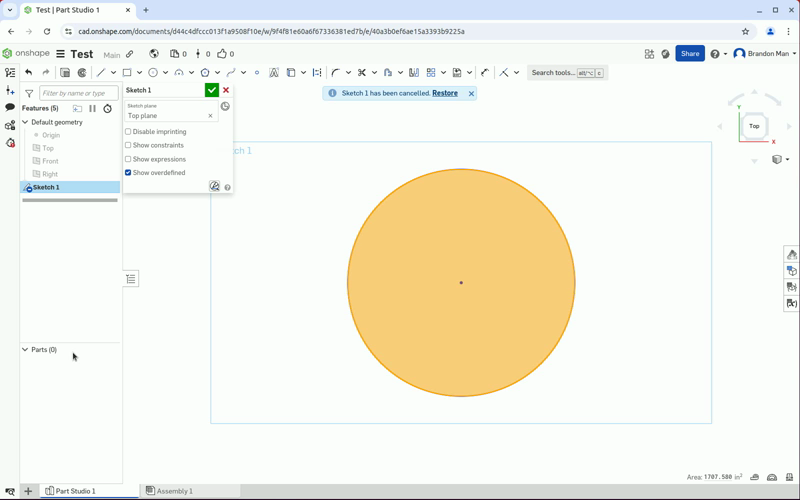
key(shift+e)
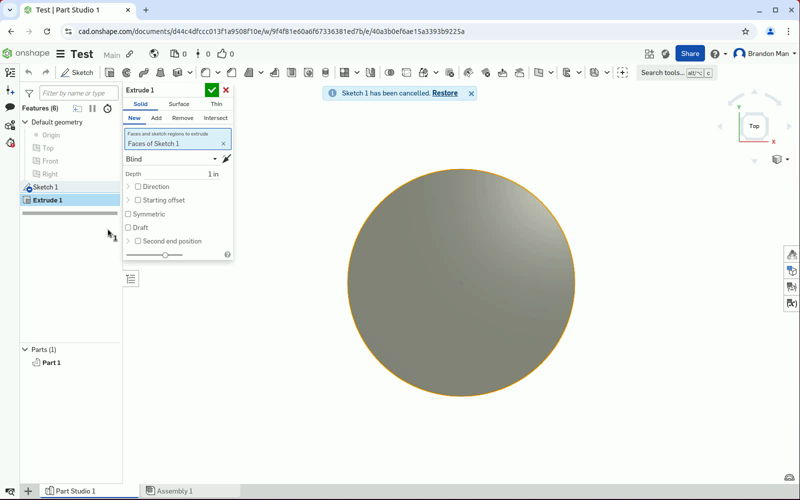
mouse_move(143, 106)
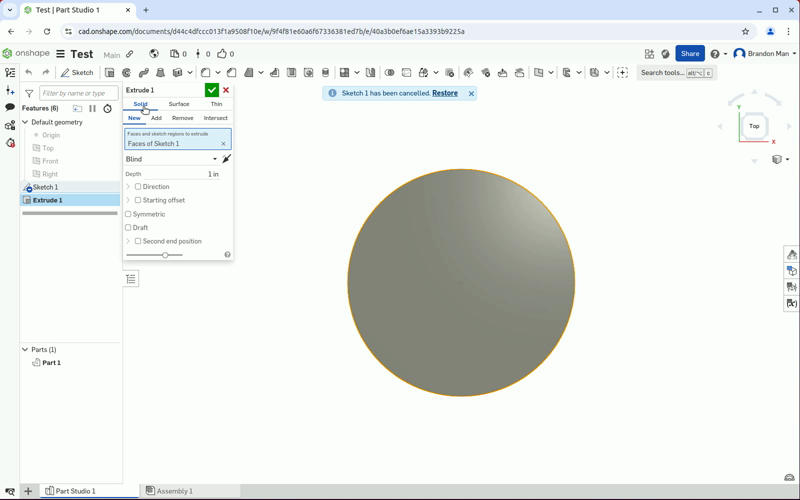
click(143, 106)
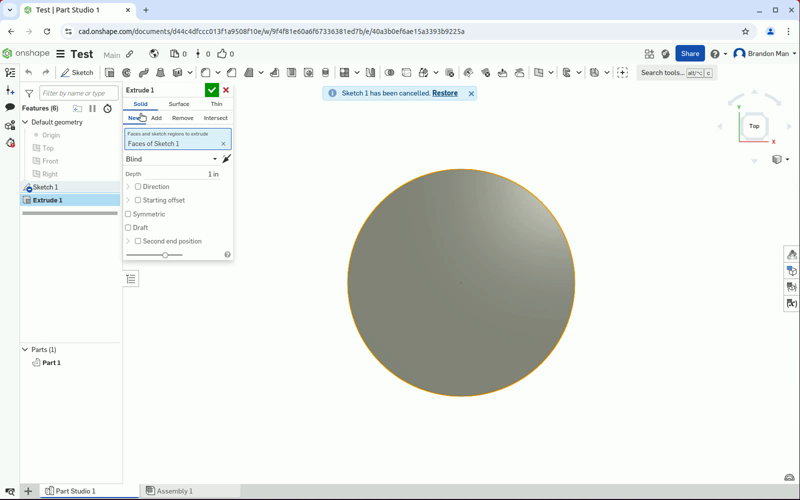
mouse_move(137, 120)
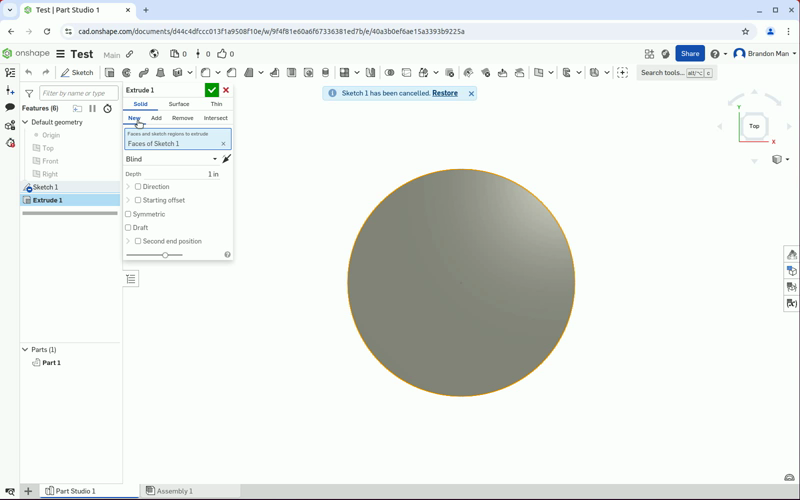
click(137, 120)
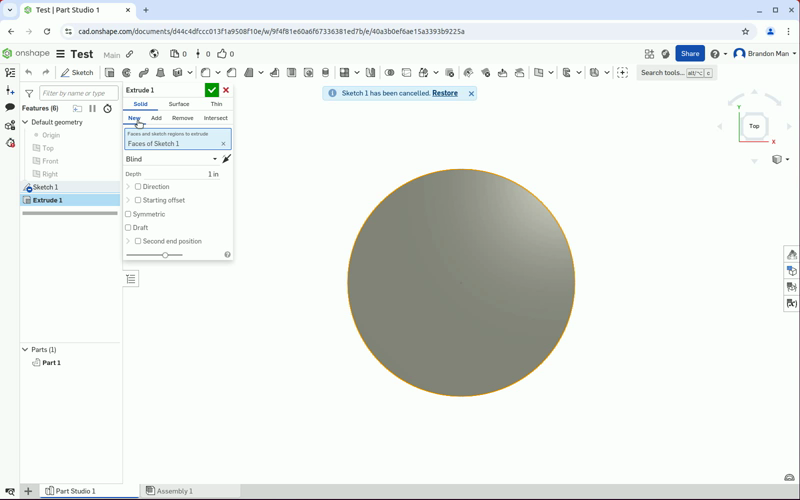
key(tab, 4)
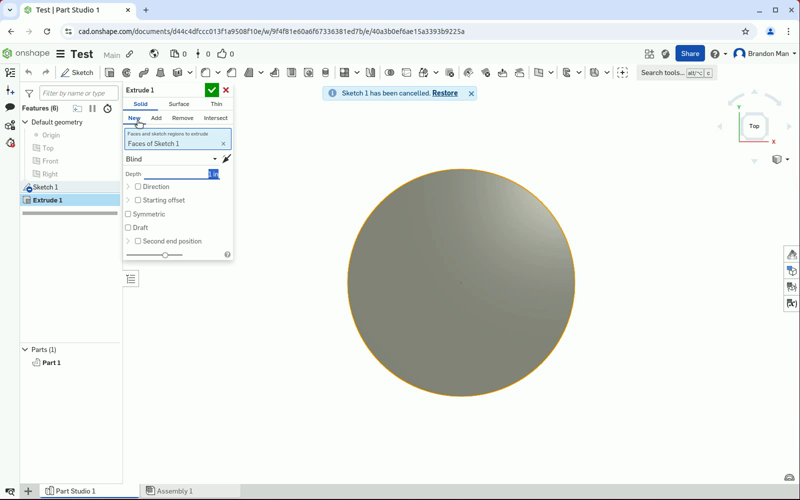
text(21.423)
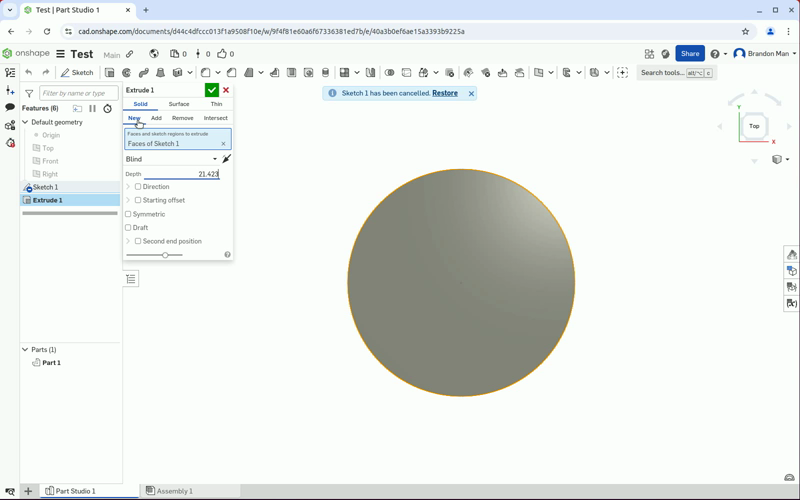
key(enter)
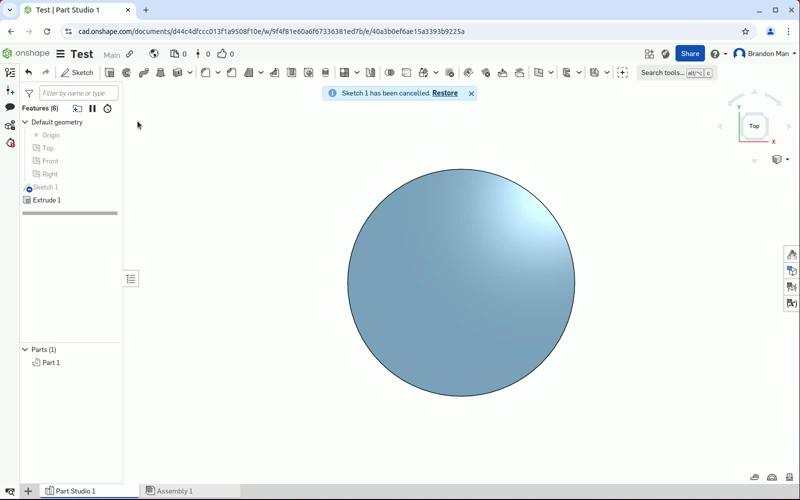
key(shift+h)
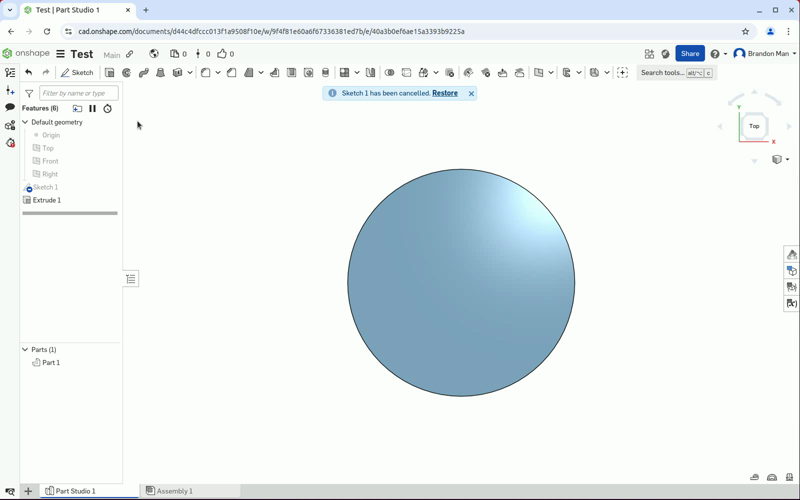
key(shift+h)
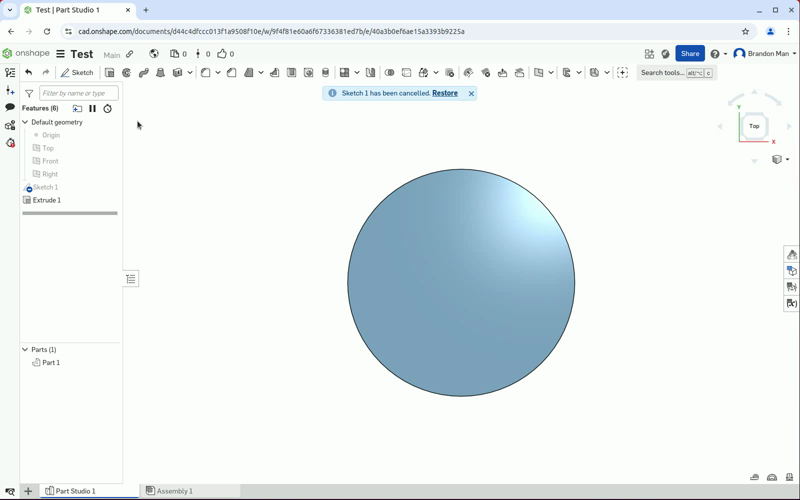
mouse_move(73, 189)
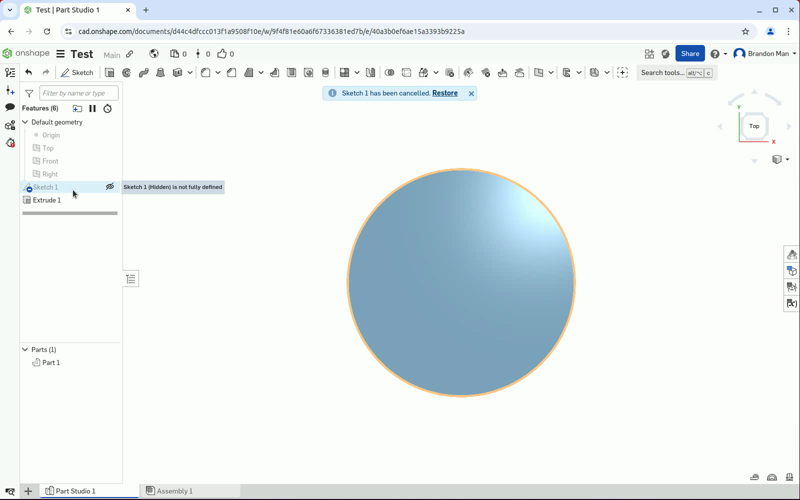
click(73, 189)
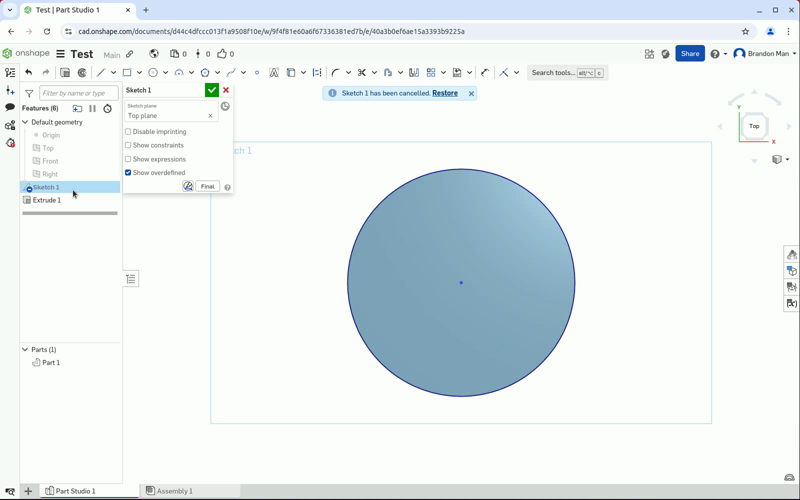
mouse_move(229, 92)
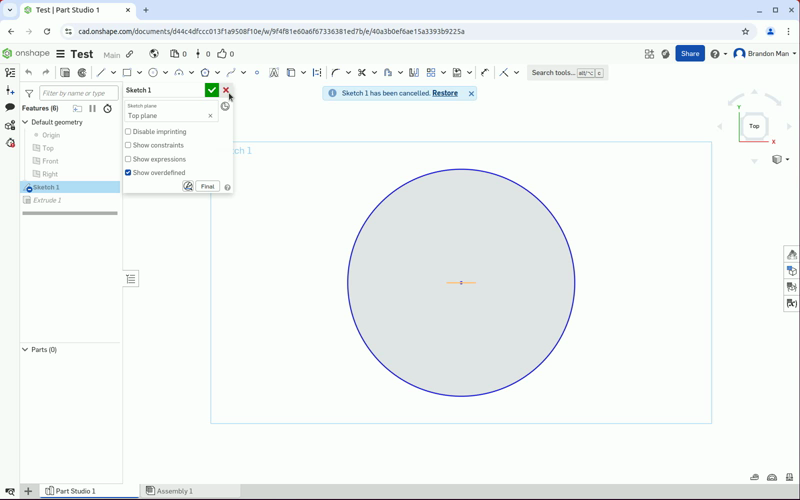
click(229, 92)
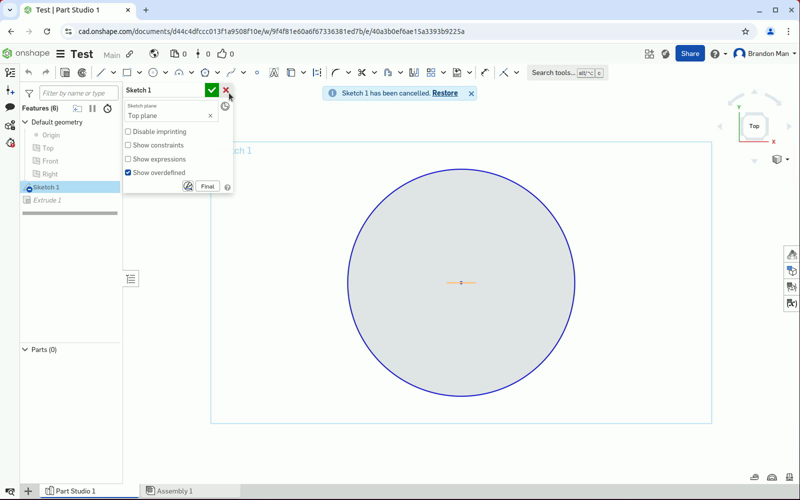
key(shift+s)
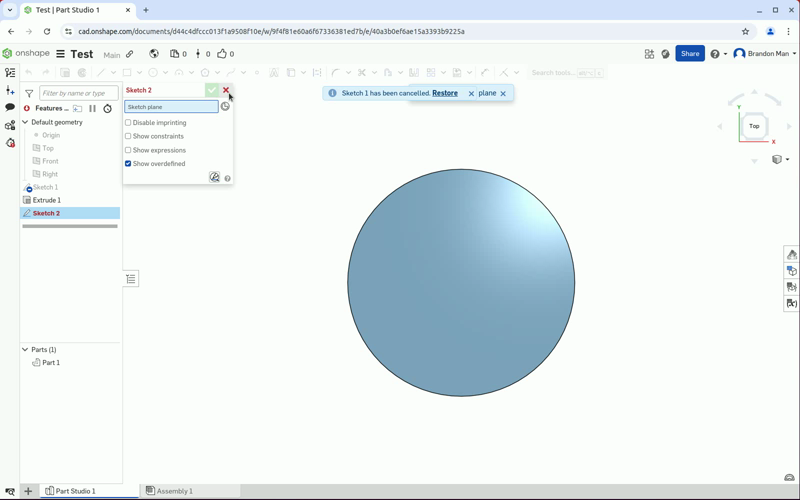
mouse_move(73, 150)
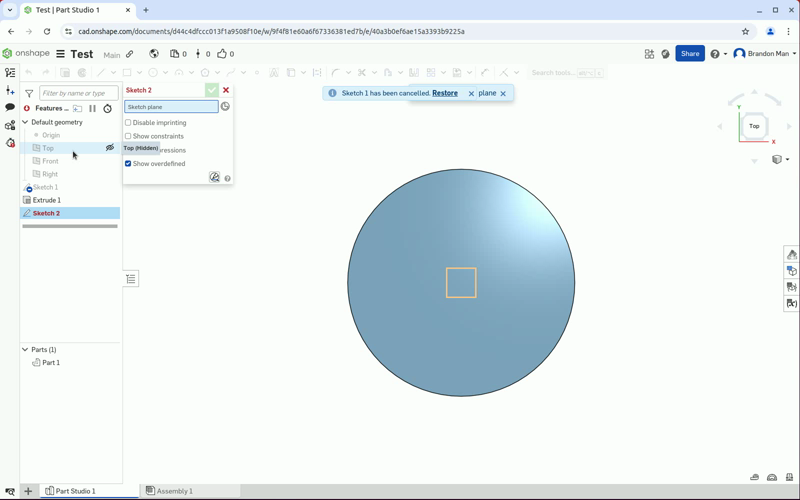
click(73, 150)
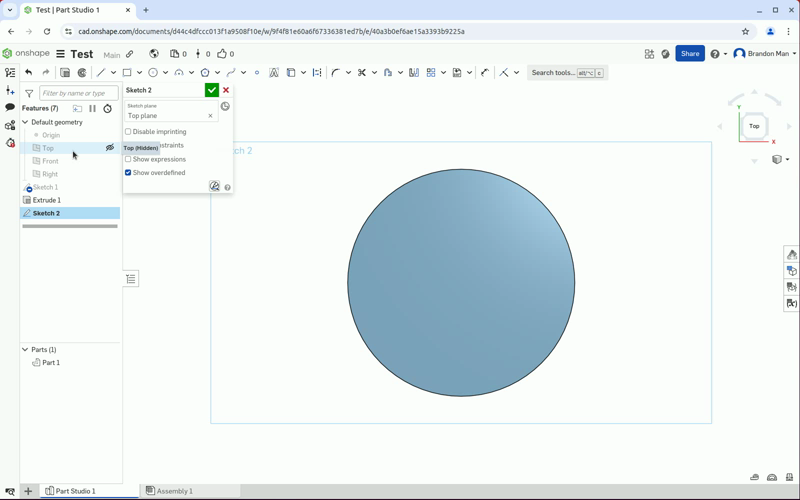
mouse_move(73, 352)
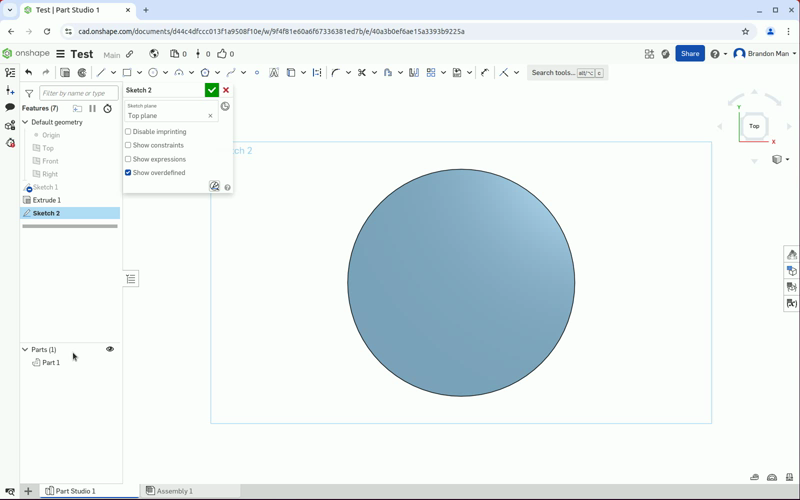
key(y)
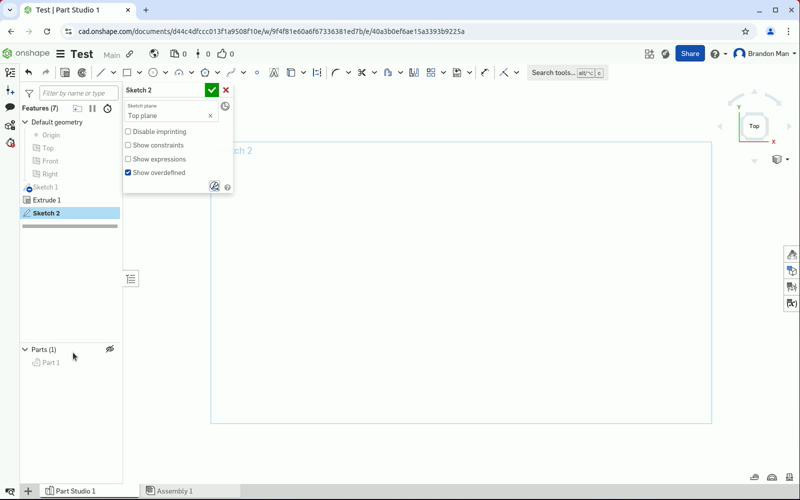
key(c)
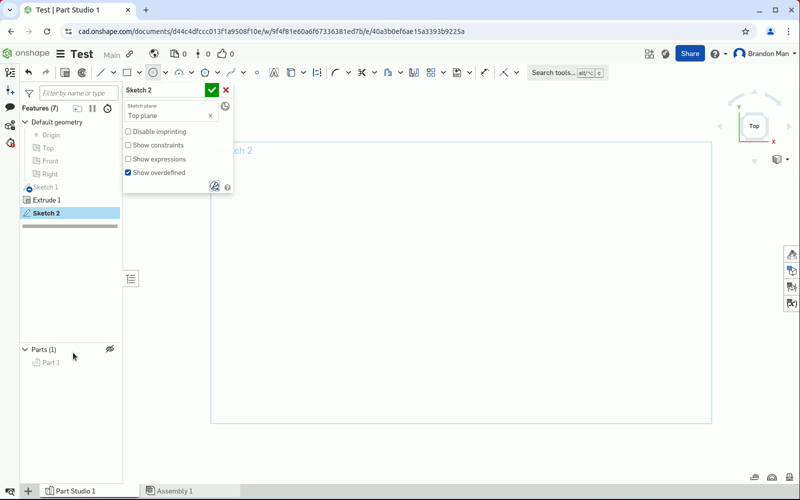
key_down(shift)
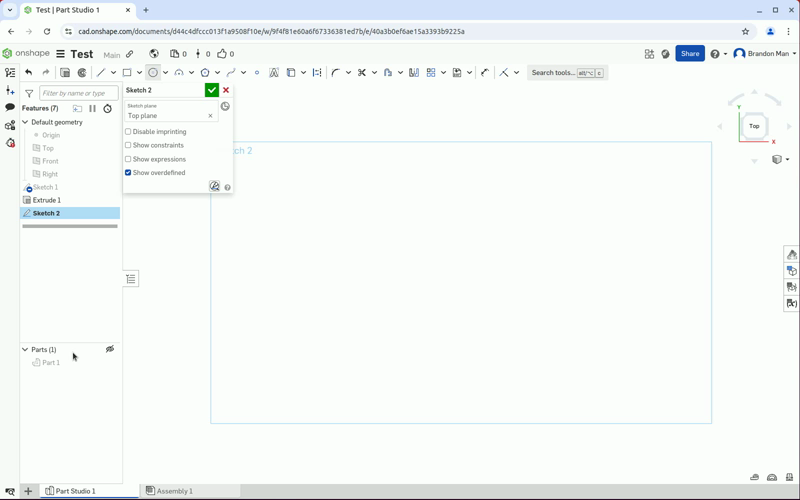
mouse_move(461, 282)
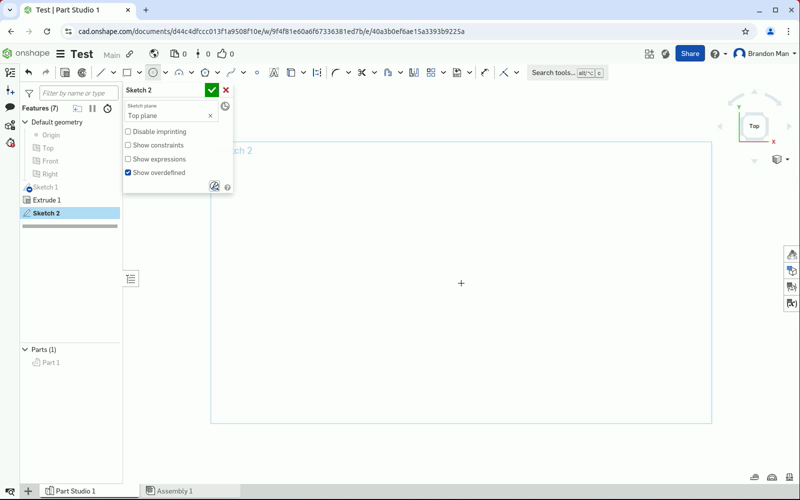
click(461, 282)
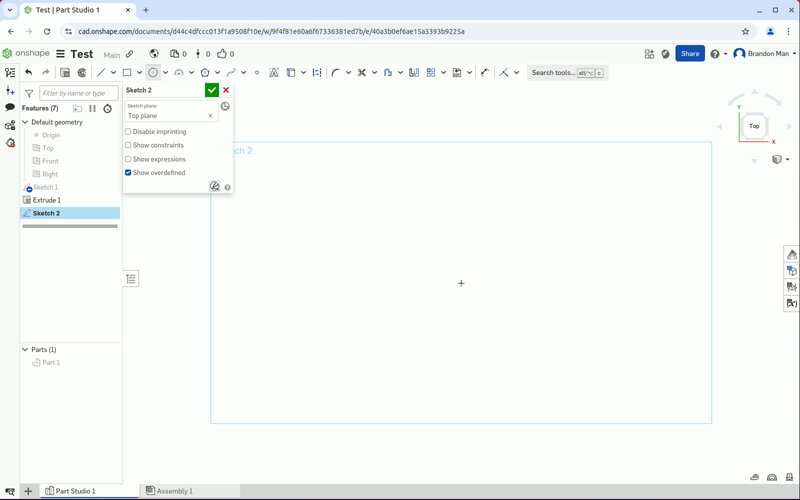
key_up(shift)
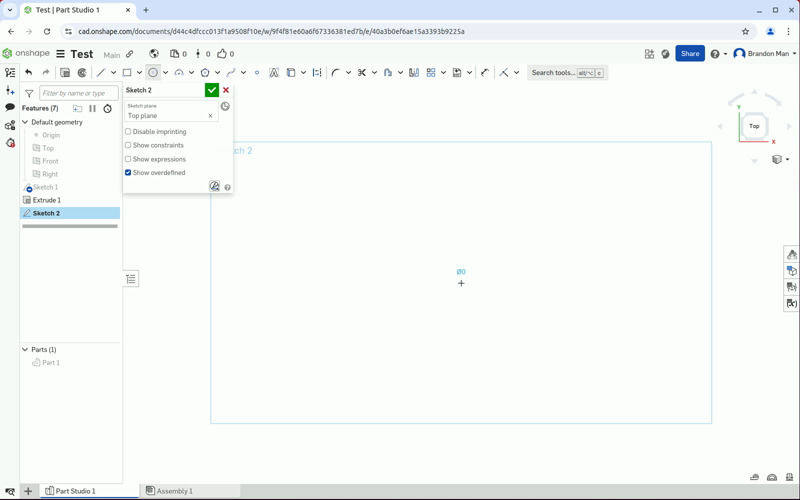
mouse_move(574, 282)
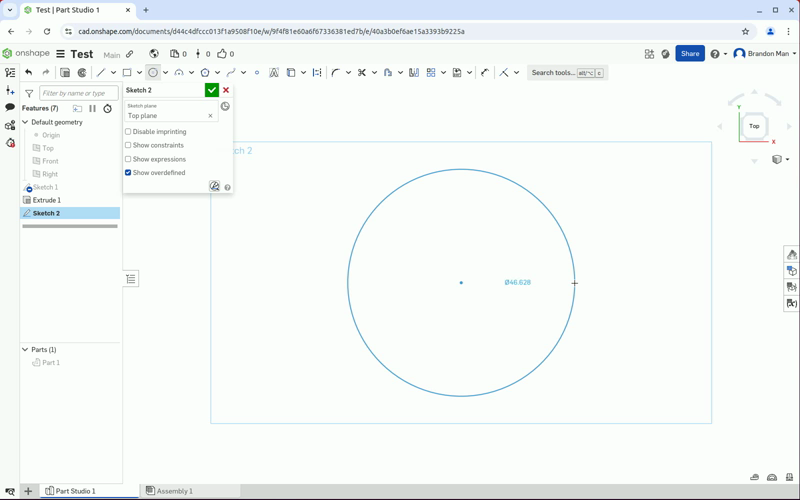
click(574, 282)
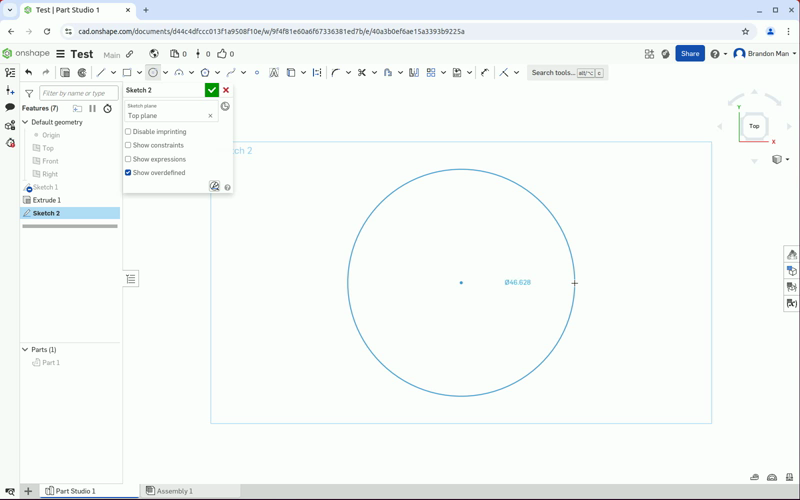
key(esc)
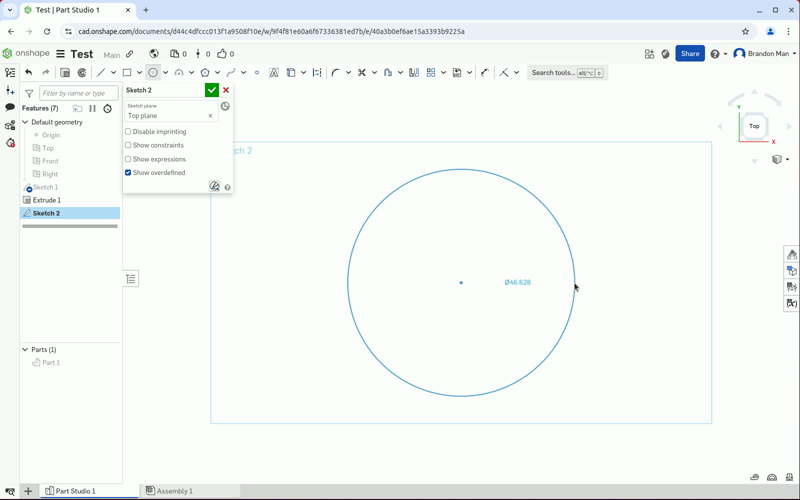
mouse_move(500, 287)
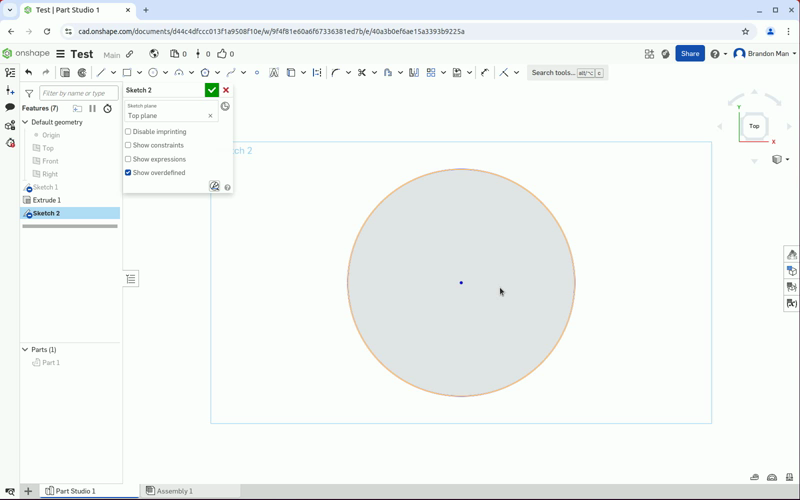
click(500, 287)
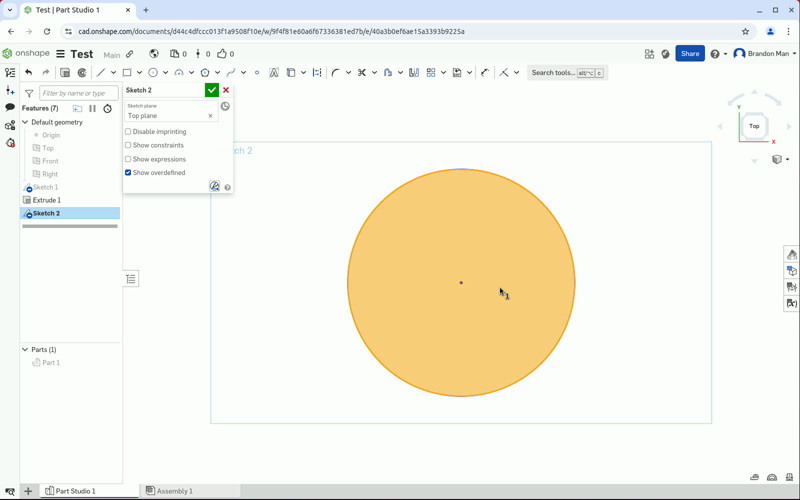
mouse_move(73, 352)
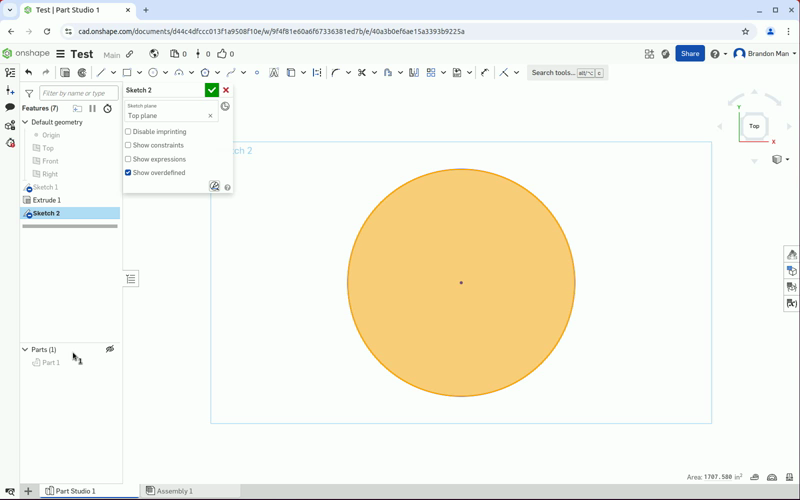
key(shift+y)
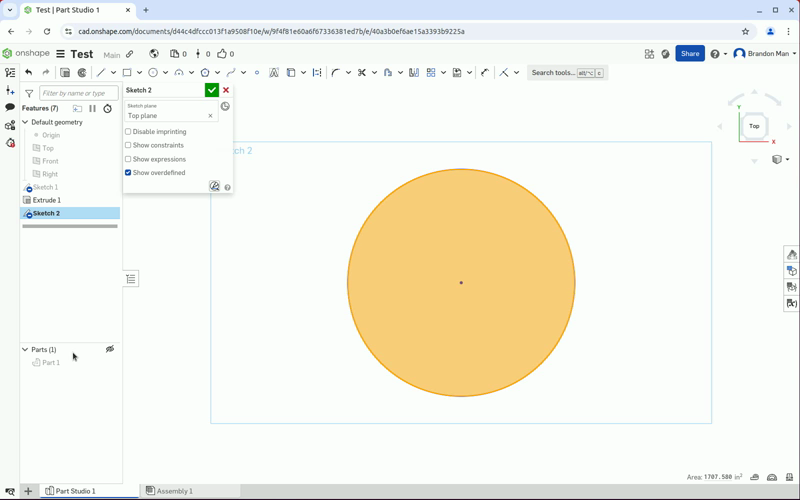
key(shift+e)
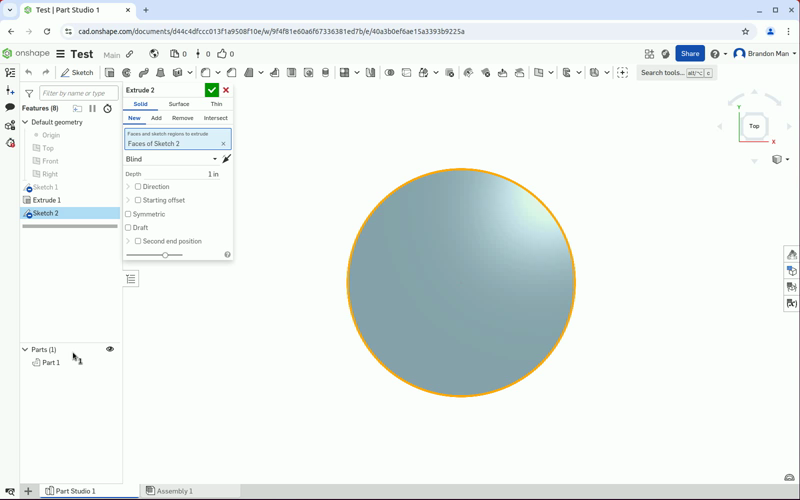
mouse_move(143, 106)
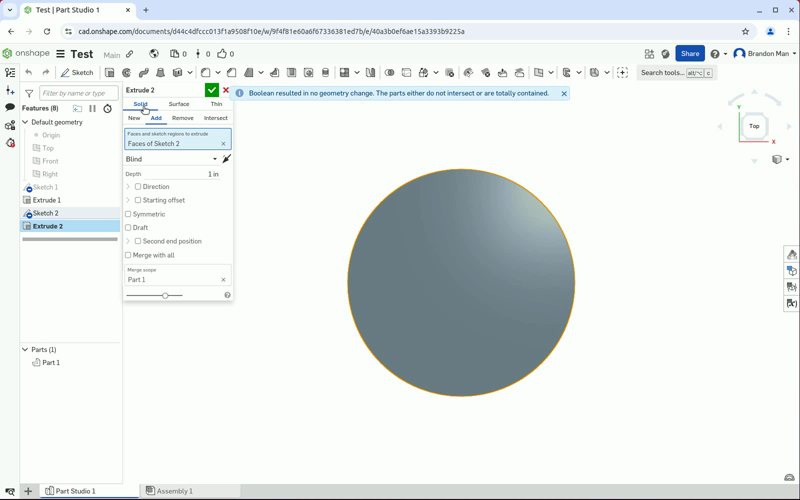
click(143, 106)
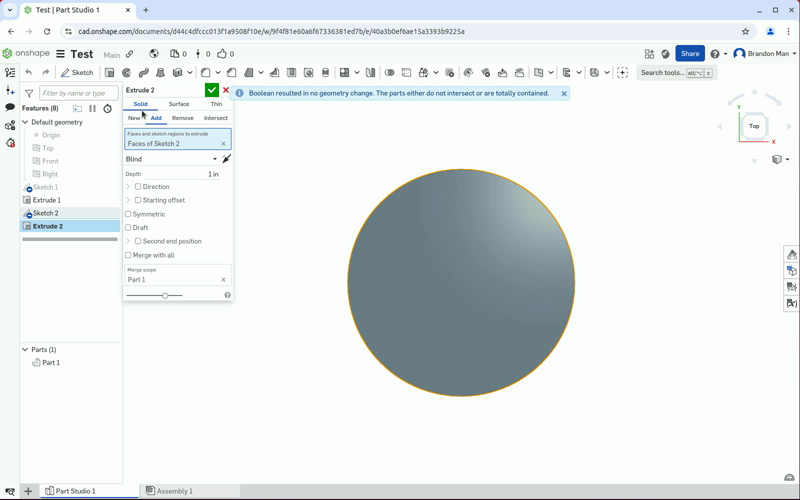
mouse_move(137, 120)
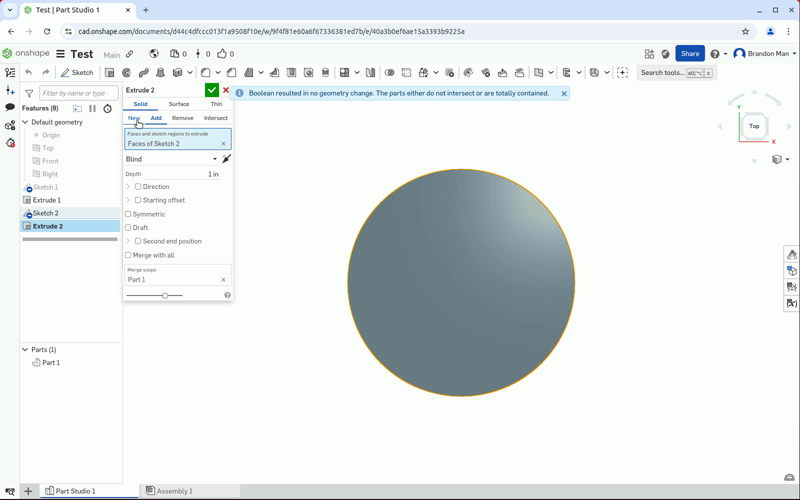
click(137, 120)
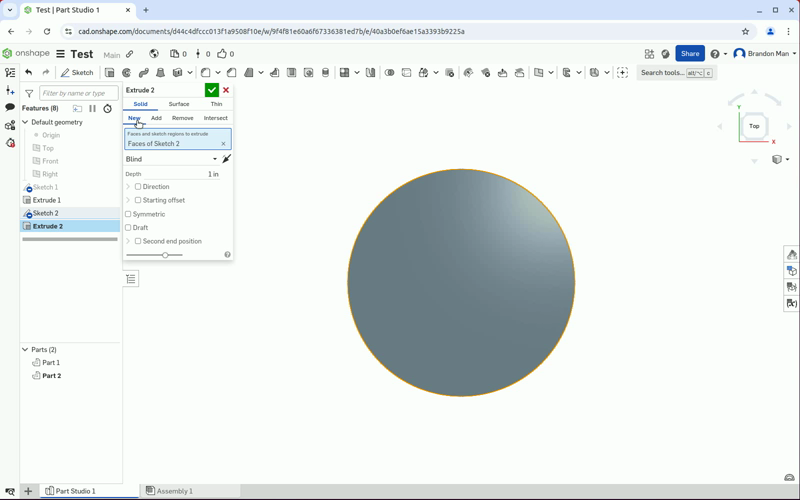
key(tab, 4)
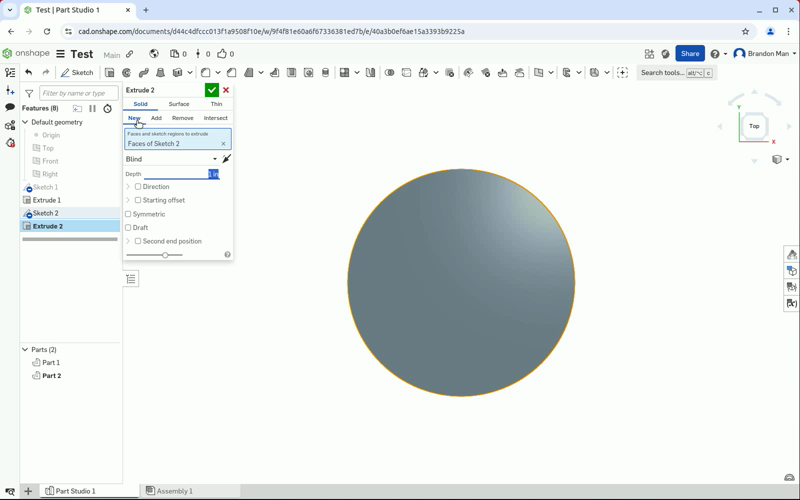
text(21.423)
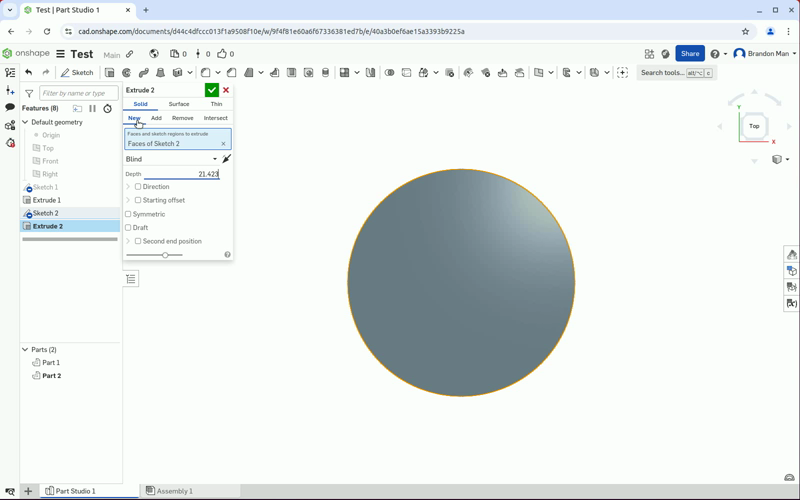
key(enter)
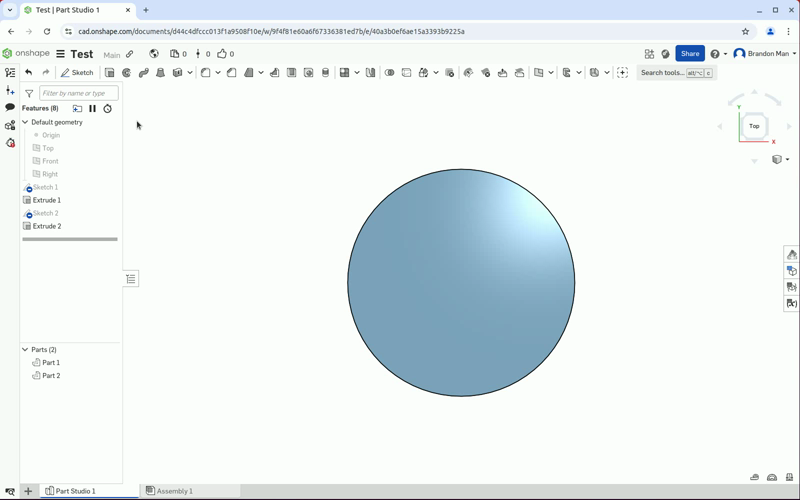
key(shift+h)
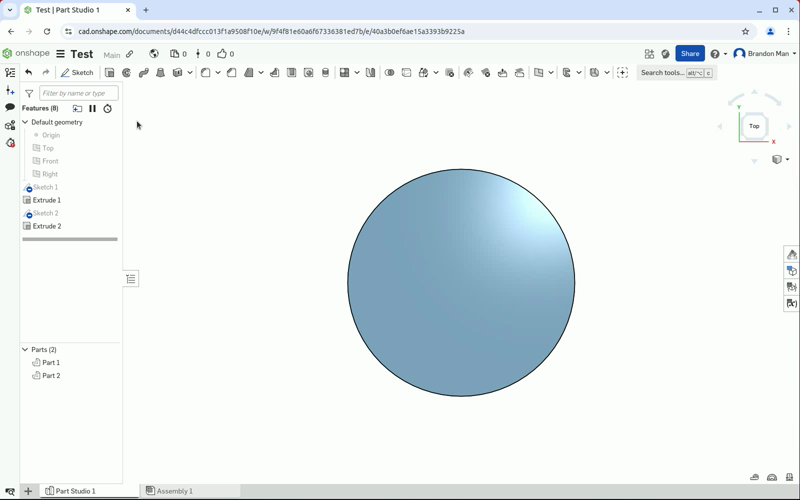
key(shift+h)
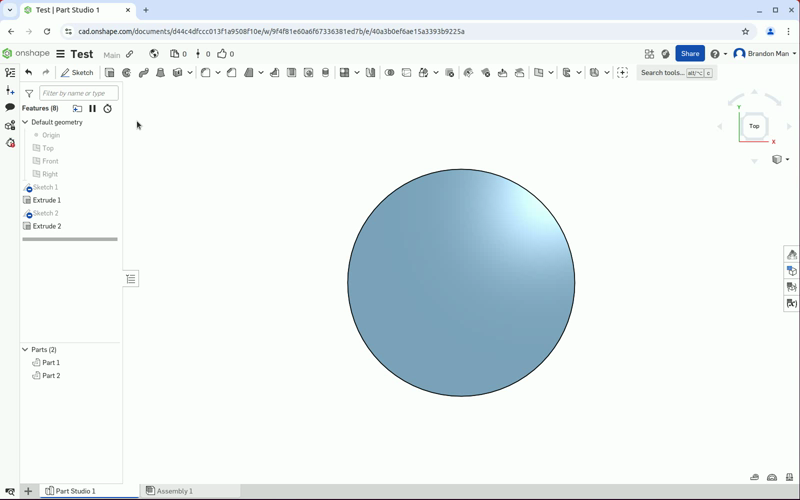
key(shift+7)
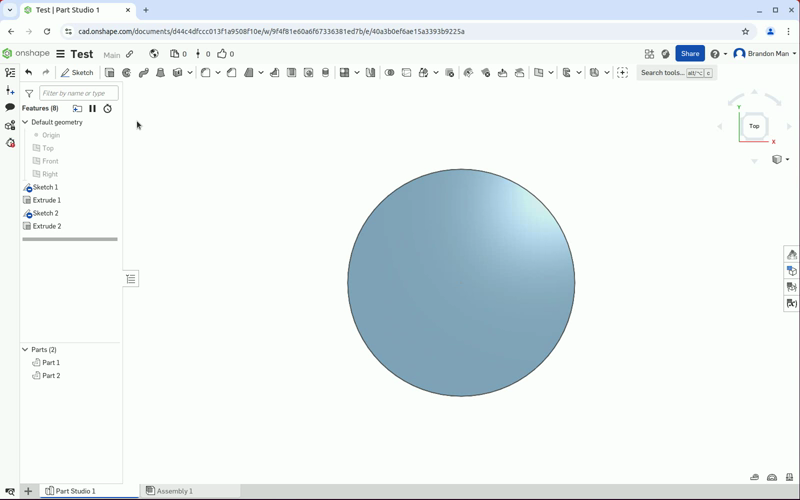
key(up, 3)
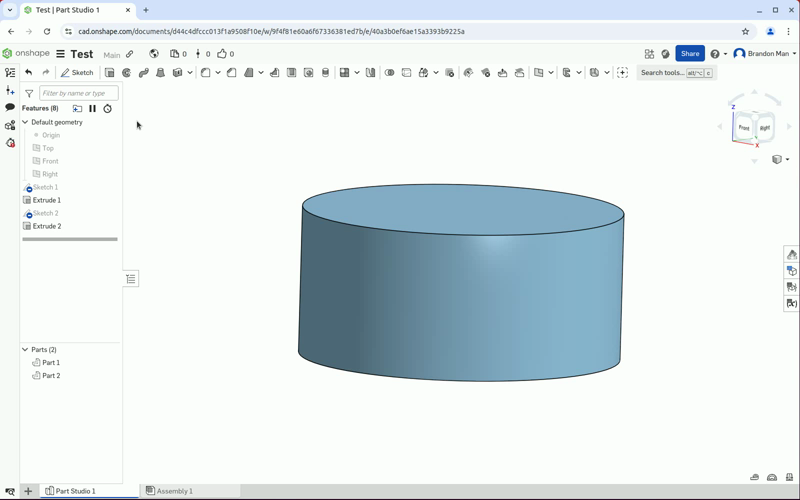
key(left, 3)
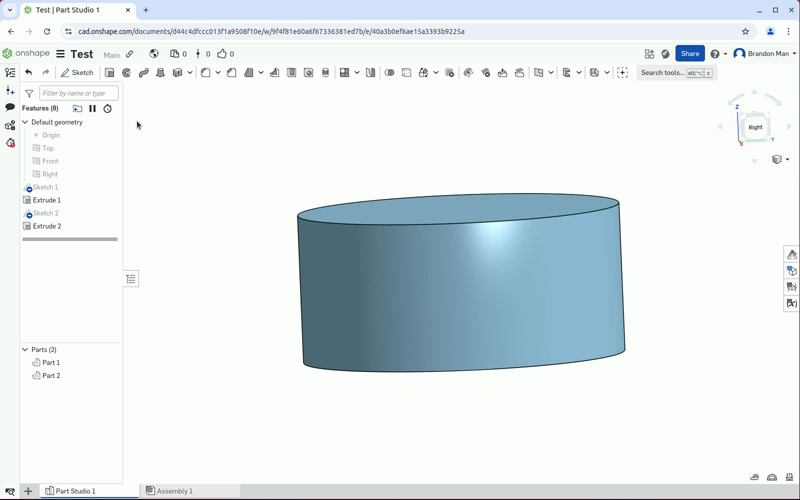
key(right, 3)
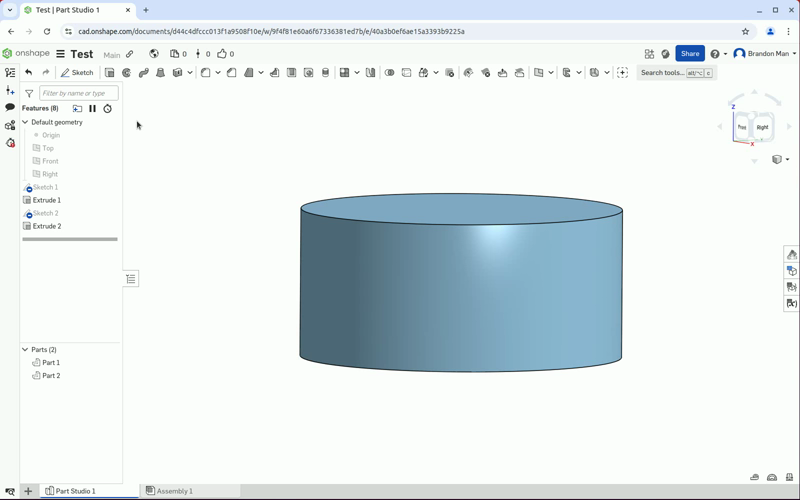
key(down, 3)
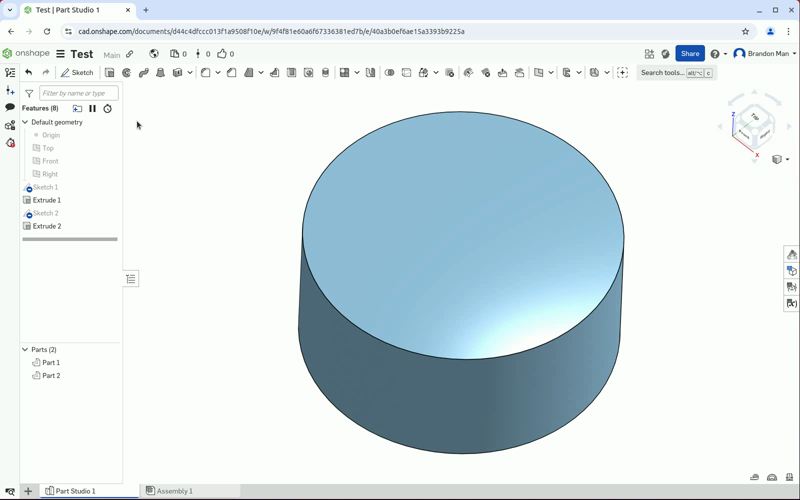
mouse_move(73, 189)
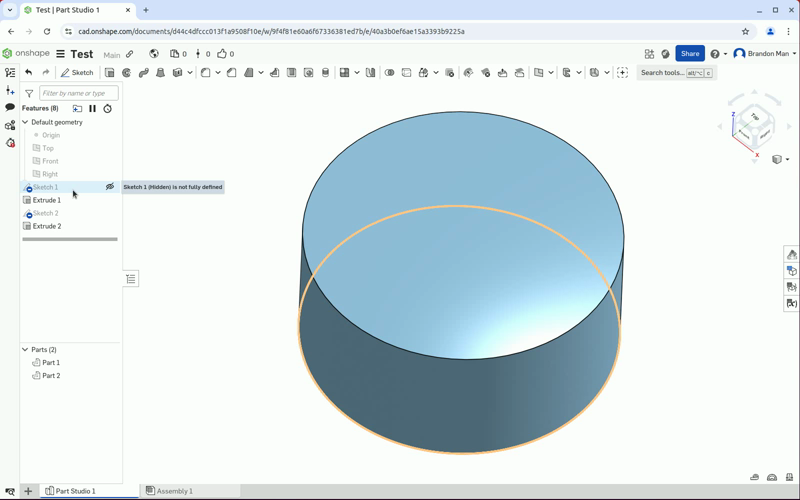
click(73, 189)